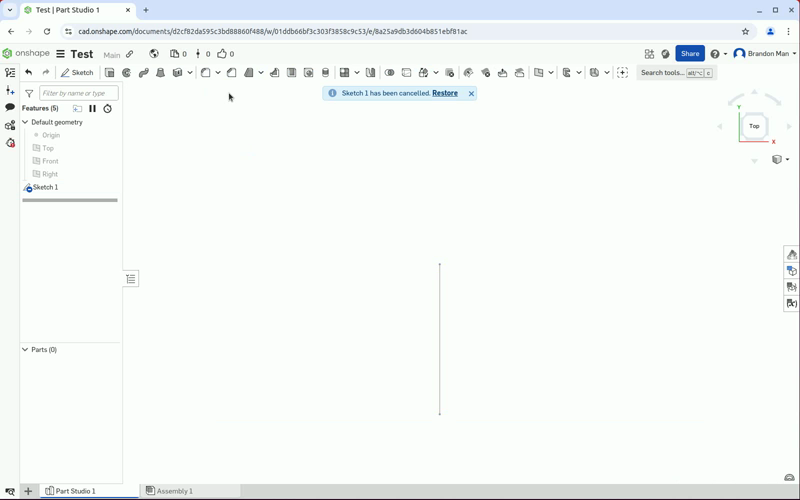
key(shift+h)
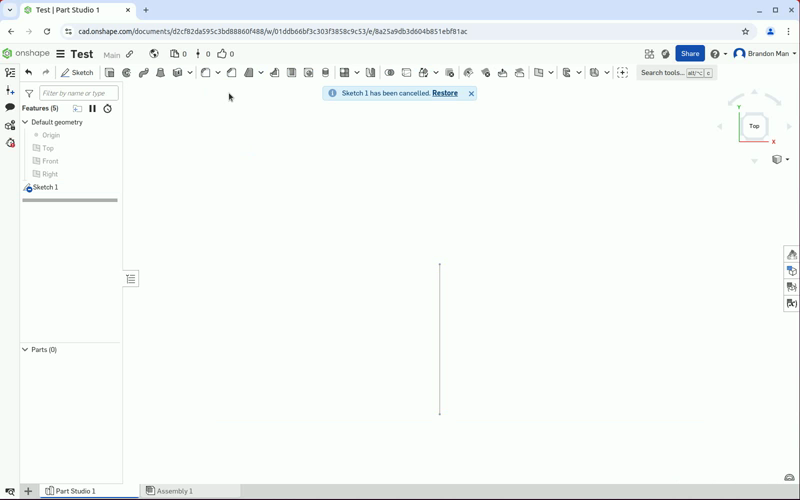
key(shift+s)
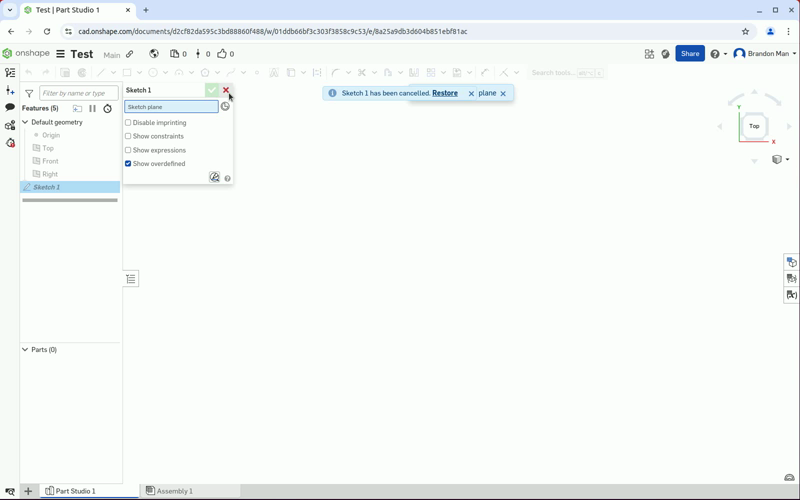
mouse_move(73, 150)
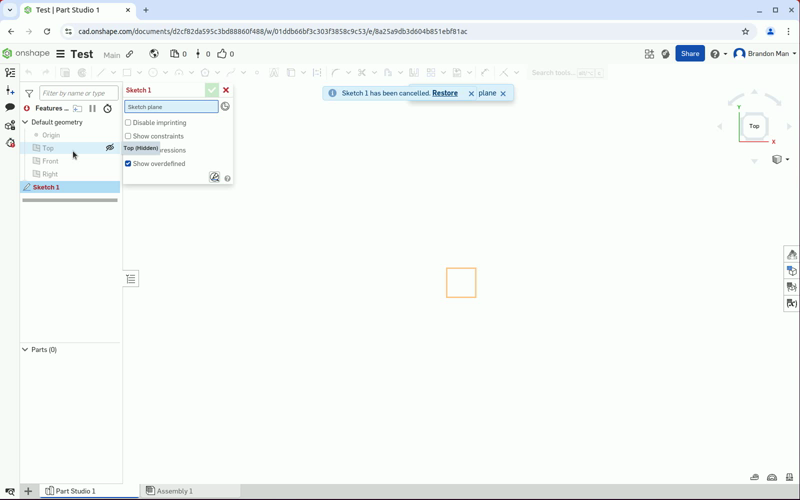
click(73, 150)
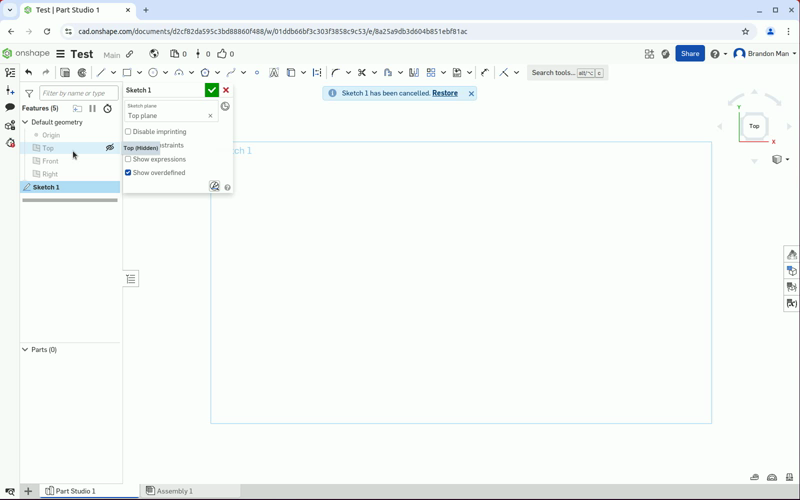
mouse_move(73, 352)
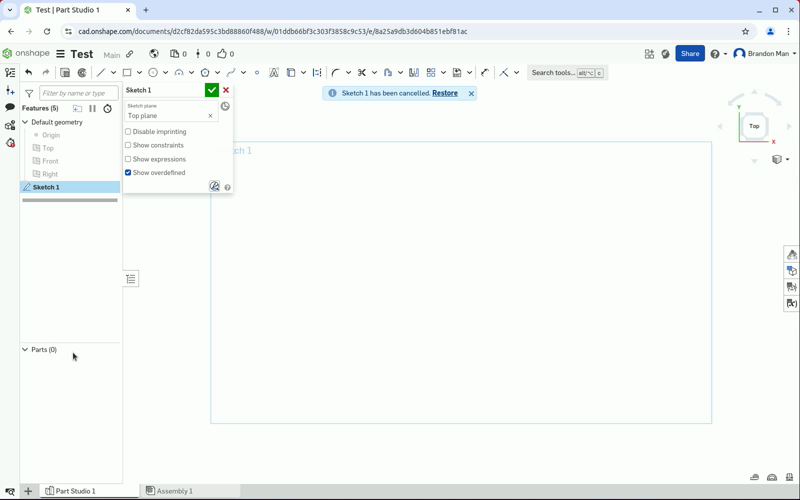
key(y)
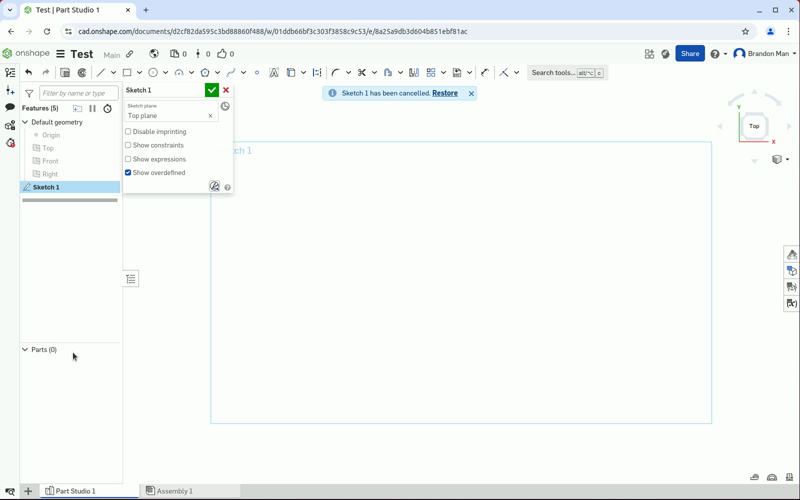
key(c)
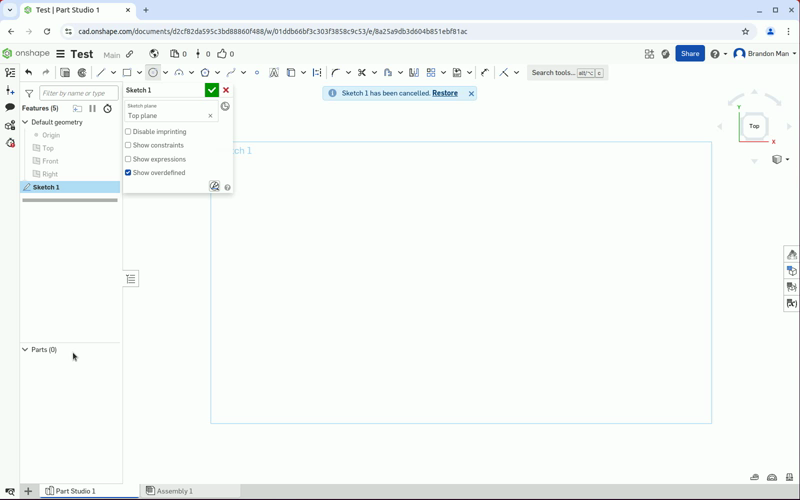
key_down(shift)
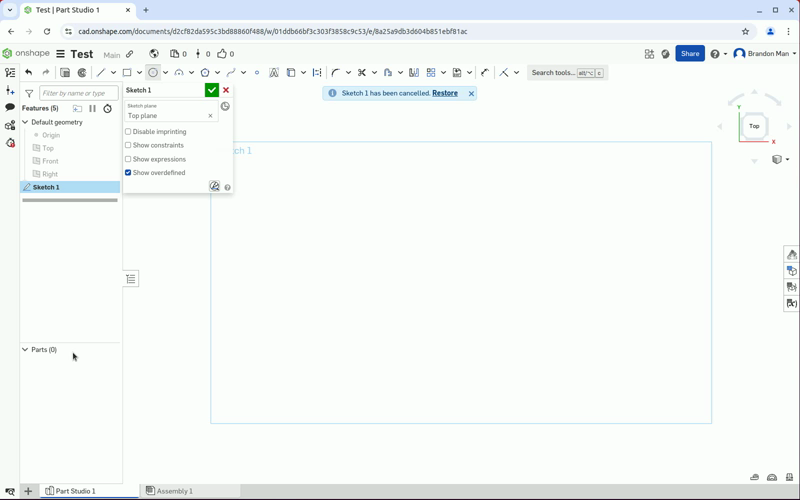
mouse_move(461, 282)
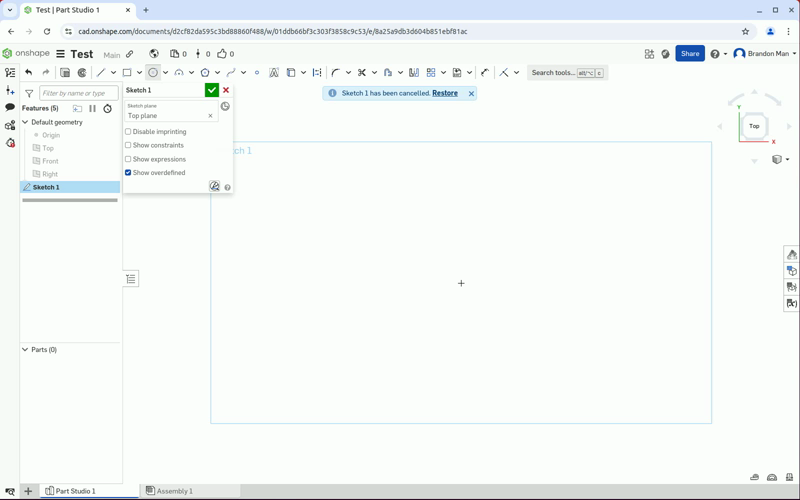
click(461, 282)
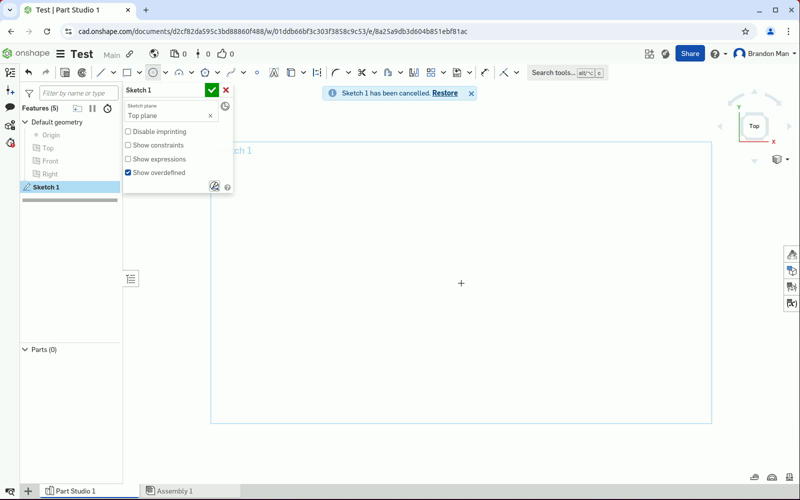
key_up(shift)
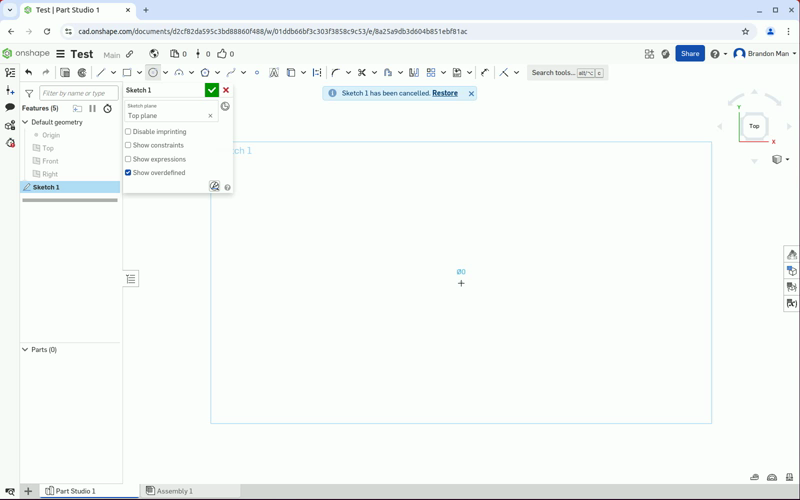
mouse_move(574, 282)
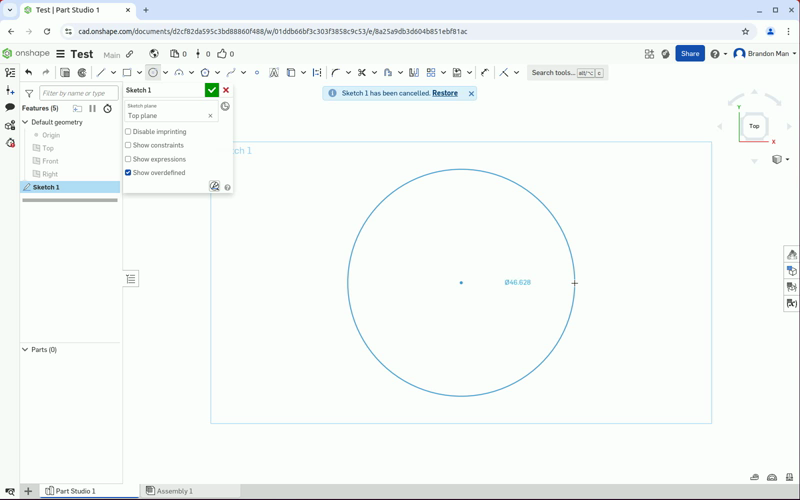
click(574, 282)
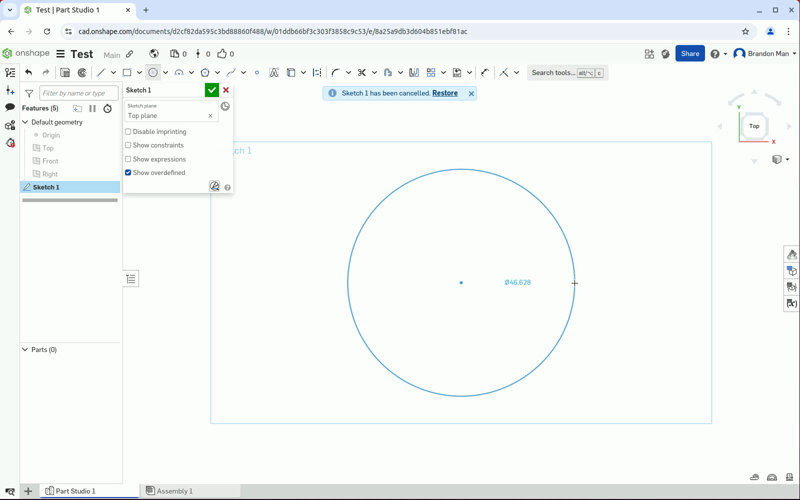
key(esc)
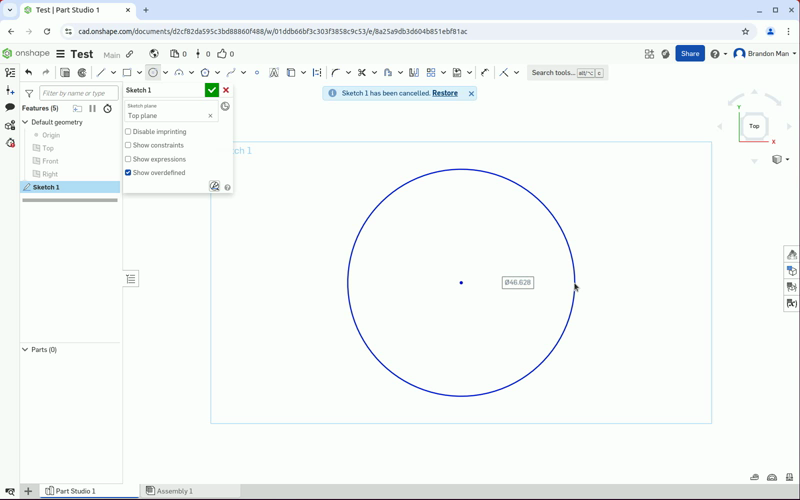
key(c)
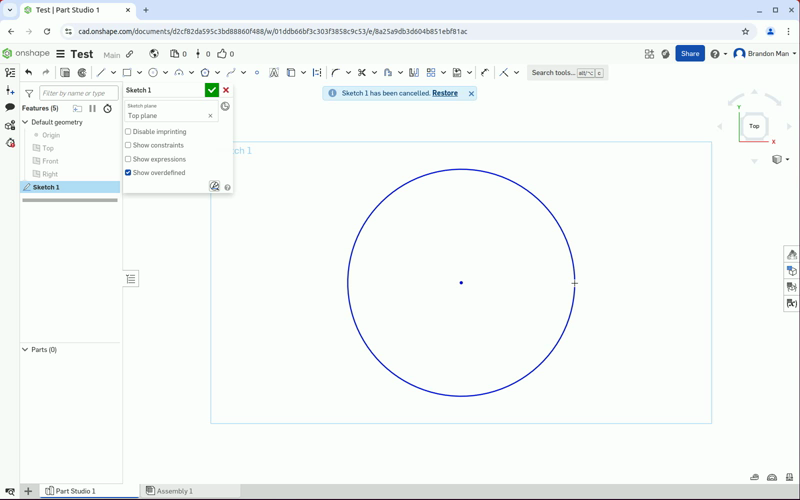
key_down(shift)
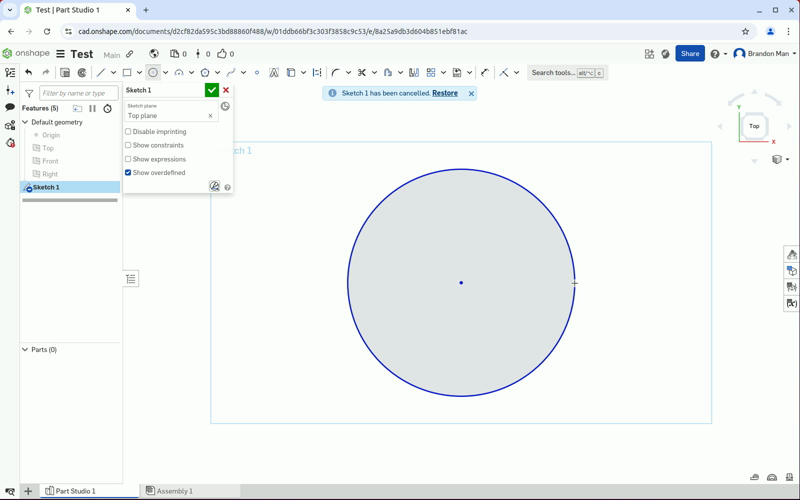
mouse_move(461, 282)
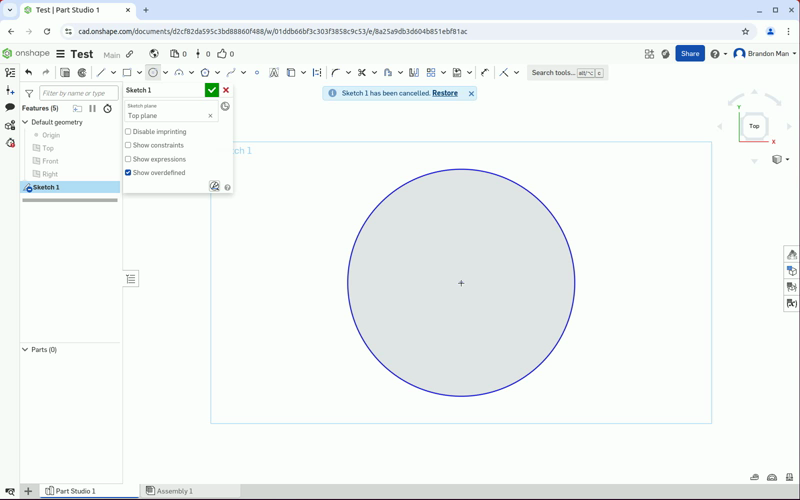
click(461, 282)
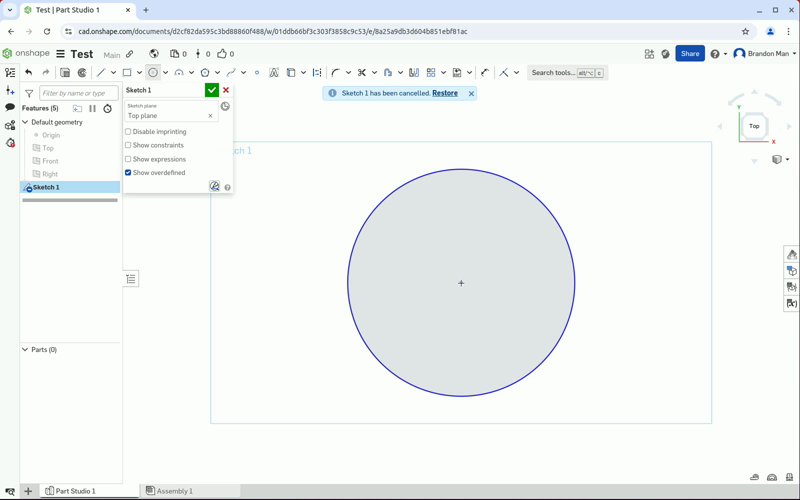
key_up(shift)
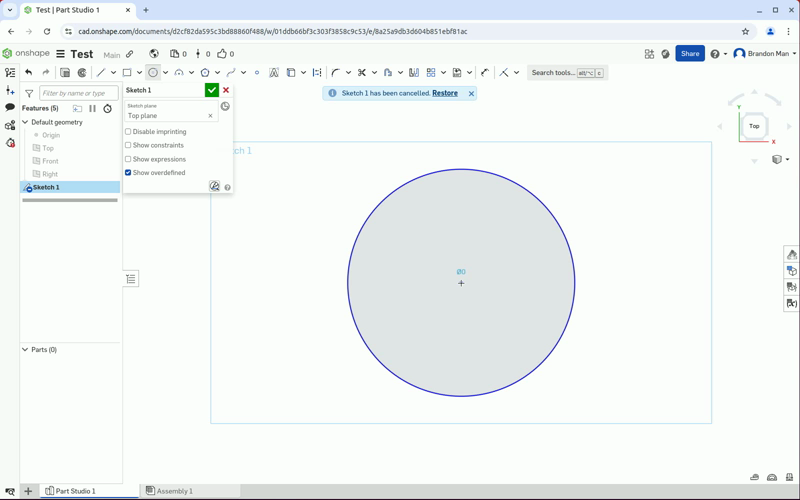
mouse_move(565, 282)
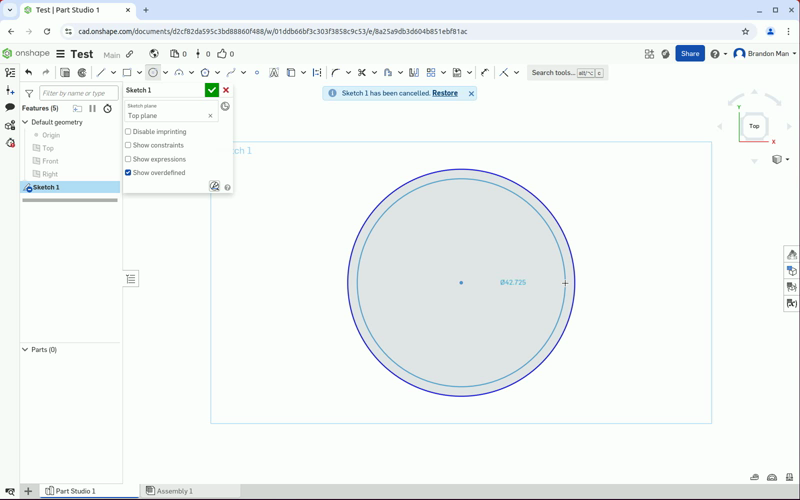
click(565, 282)
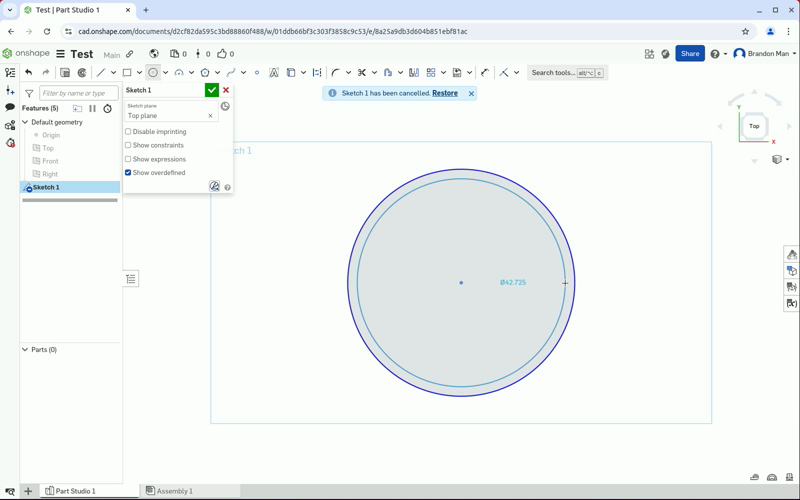
key(esc)
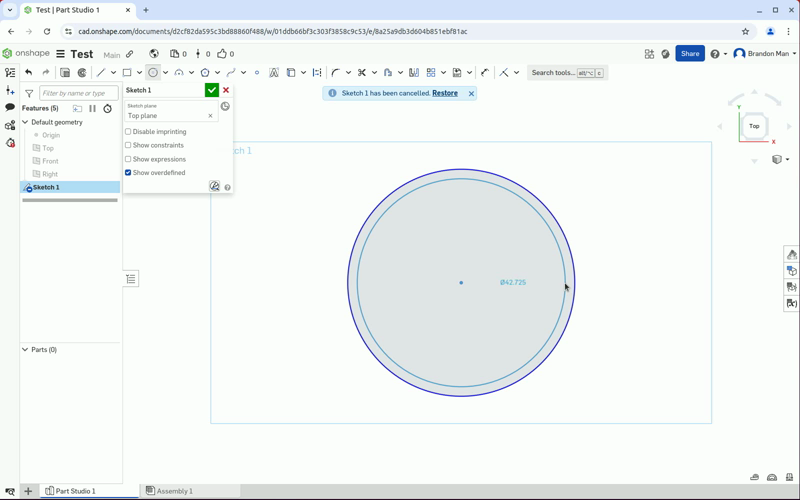
mouse_move(569, 281)
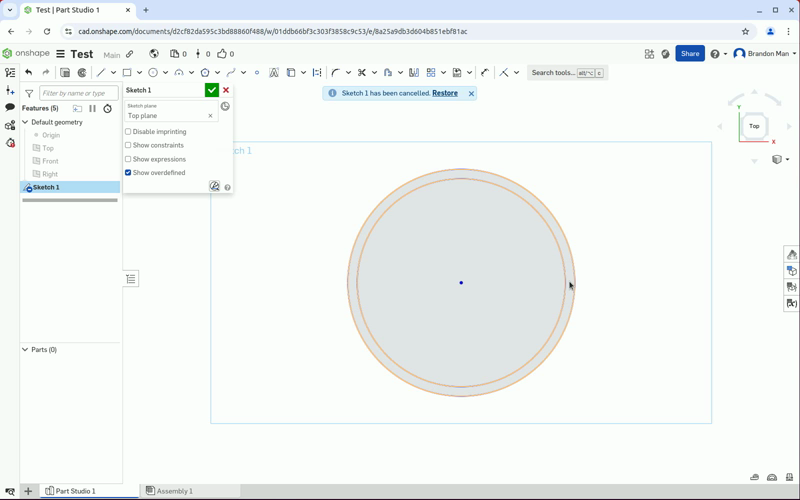
click(569, 281)
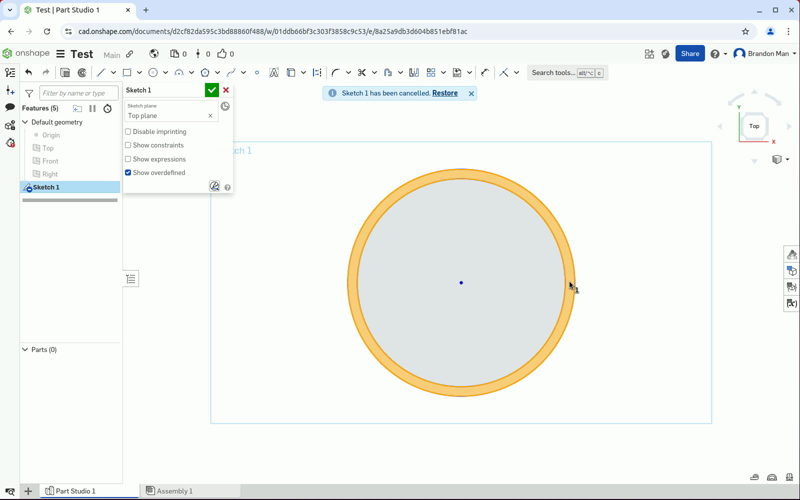
mouse_move(73, 352)
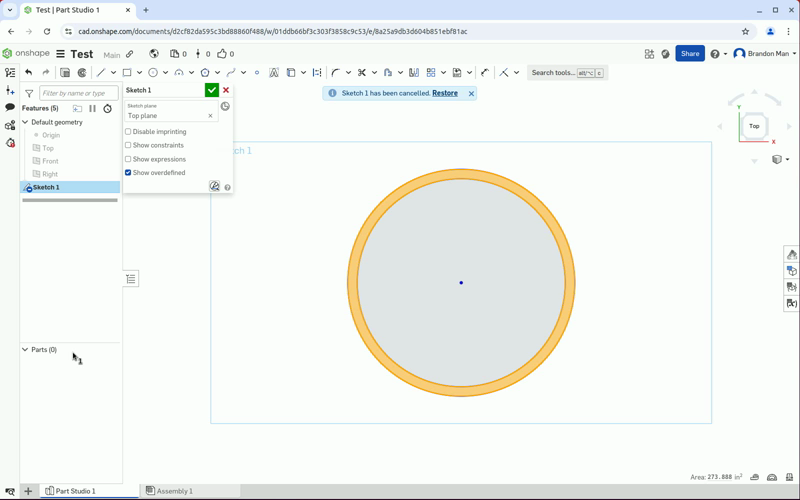
key(shift+y)
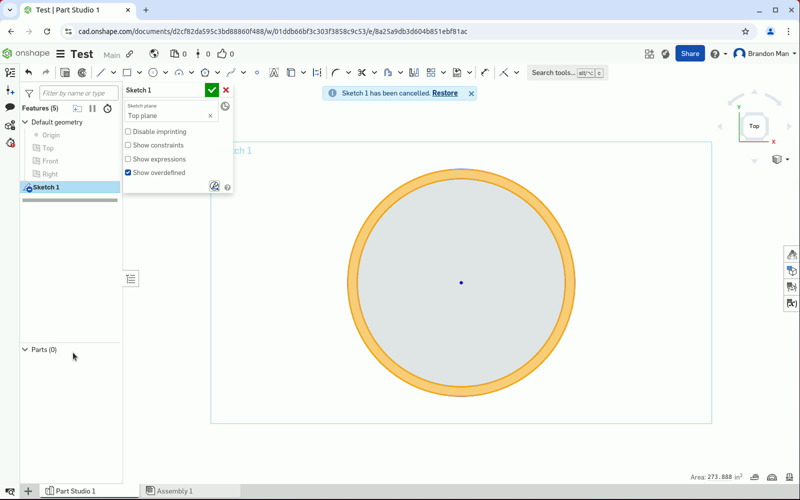
key(shift+e)
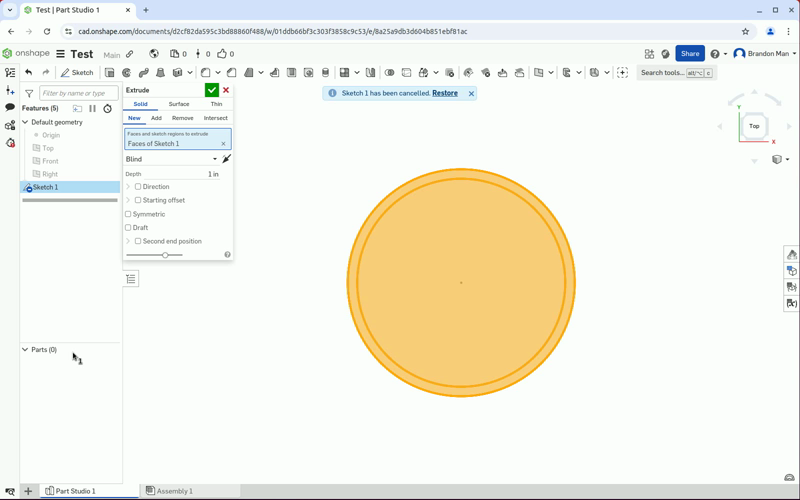
mouse_move(143, 106)
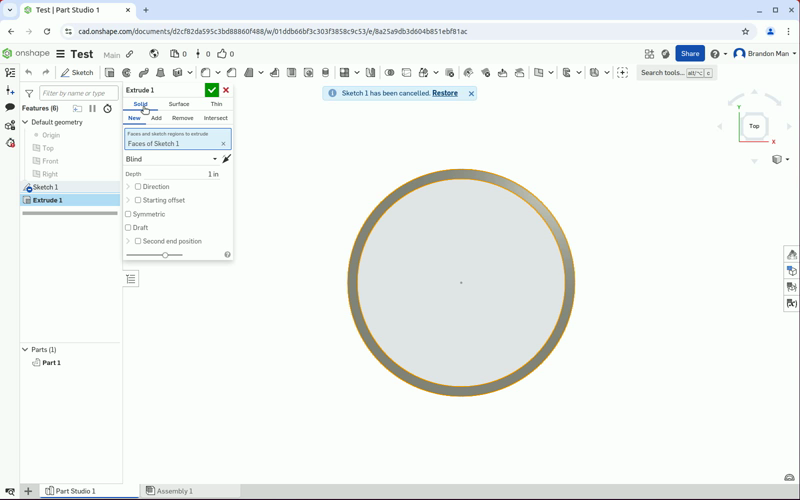
click(143, 106)
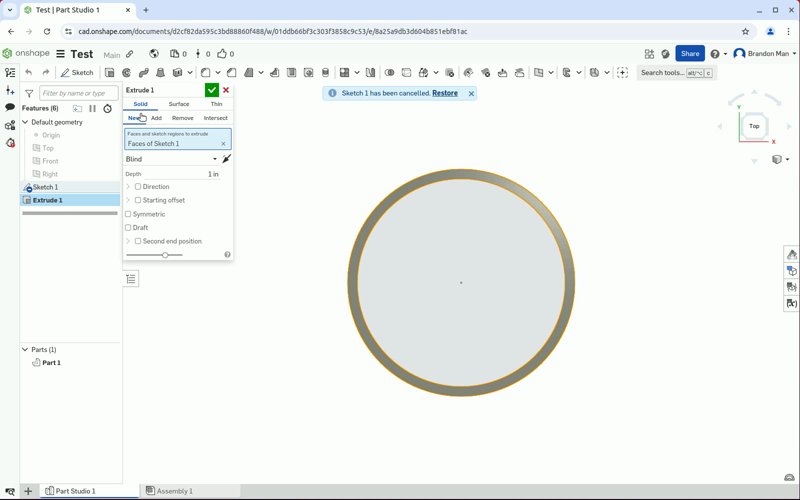
mouse_move(137, 120)
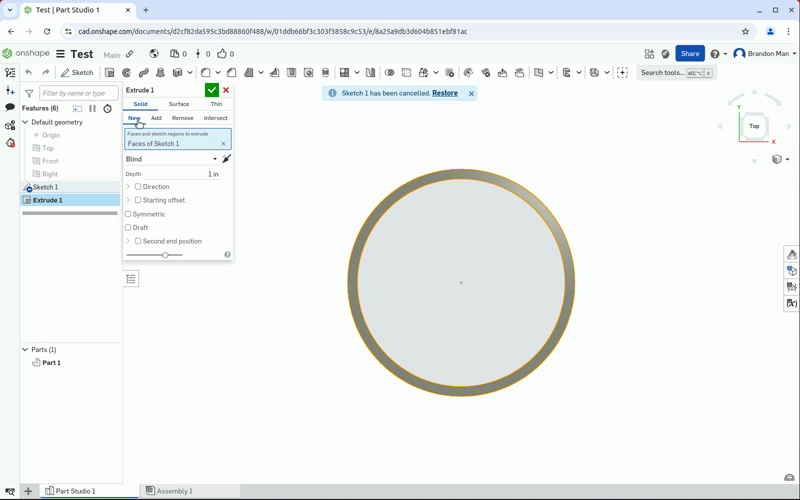
click(137, 120)
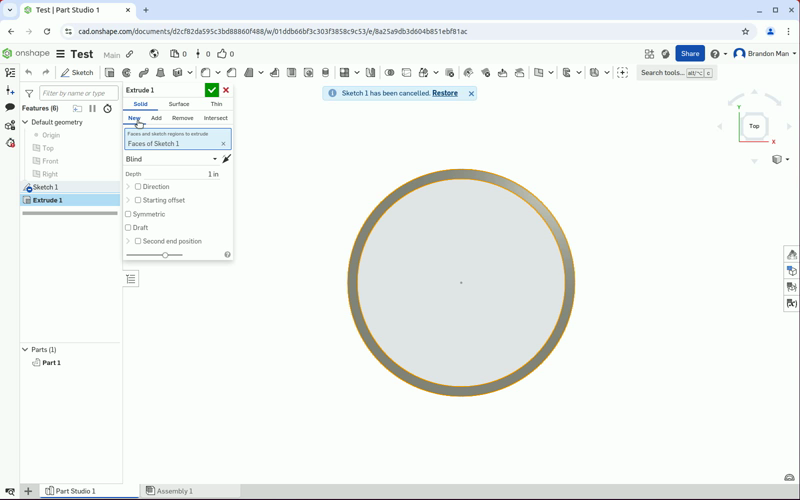
key(tab, 4)
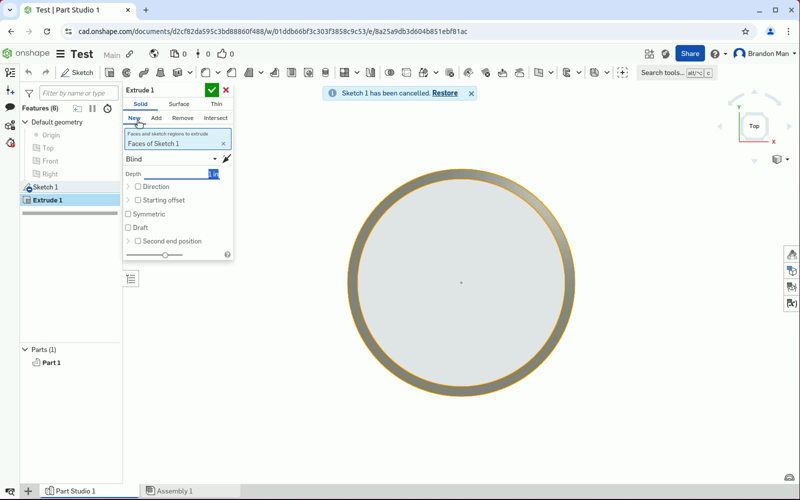
text(16.128)
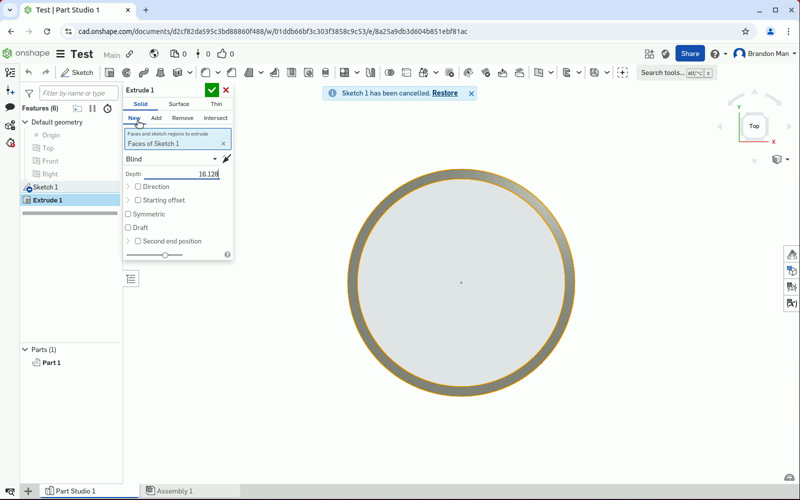
key(enter)
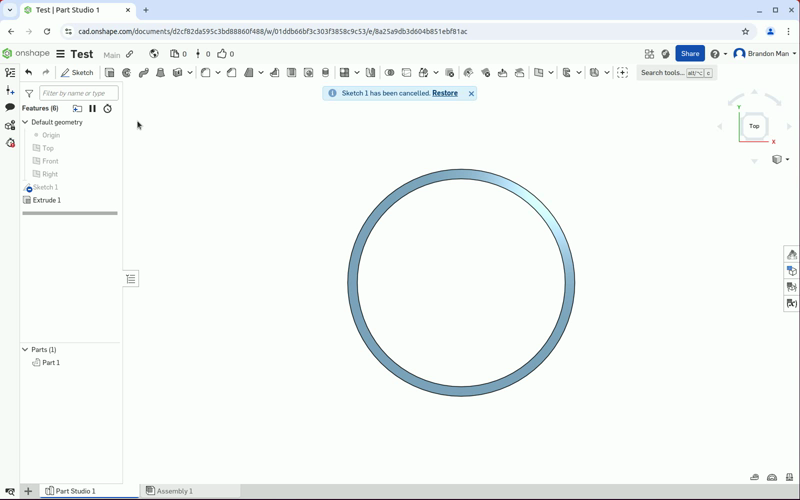
key(shift+h)
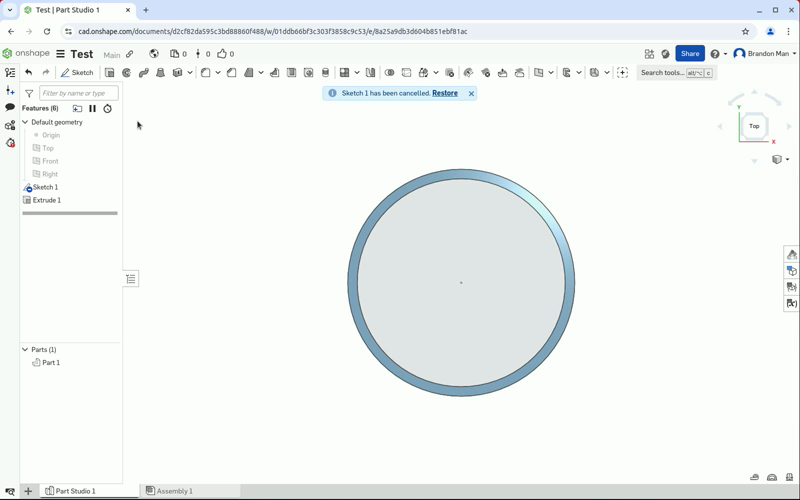
key(shift+h)
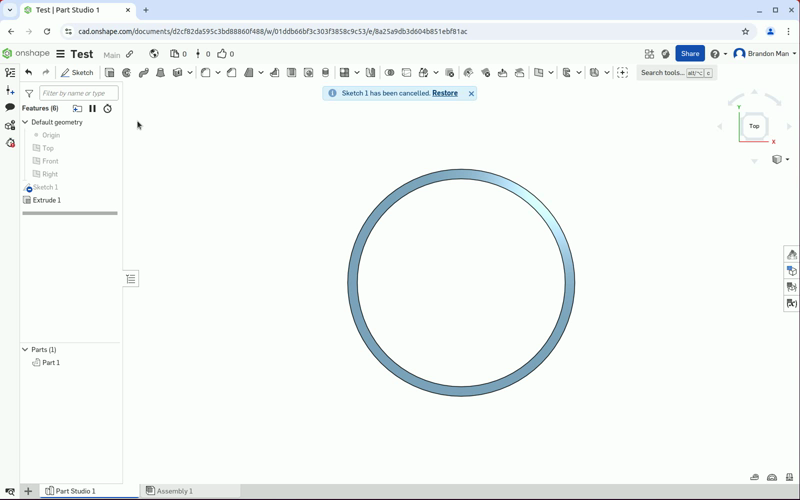
mouse_move(73, 189)
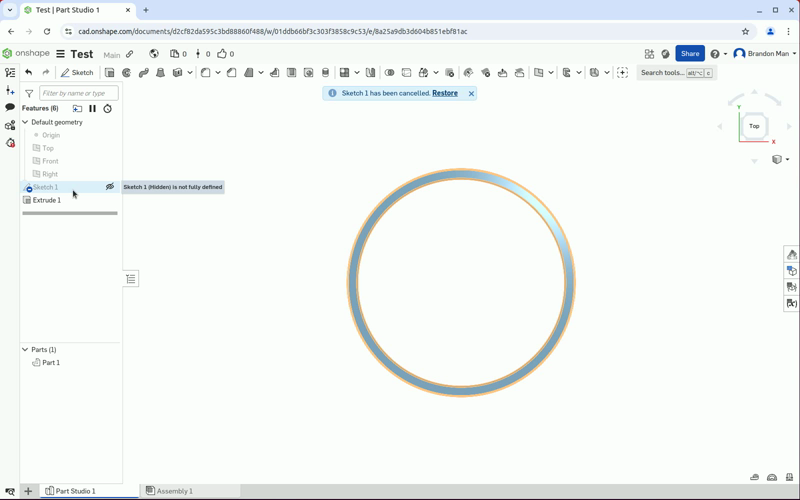
click(73, 189)
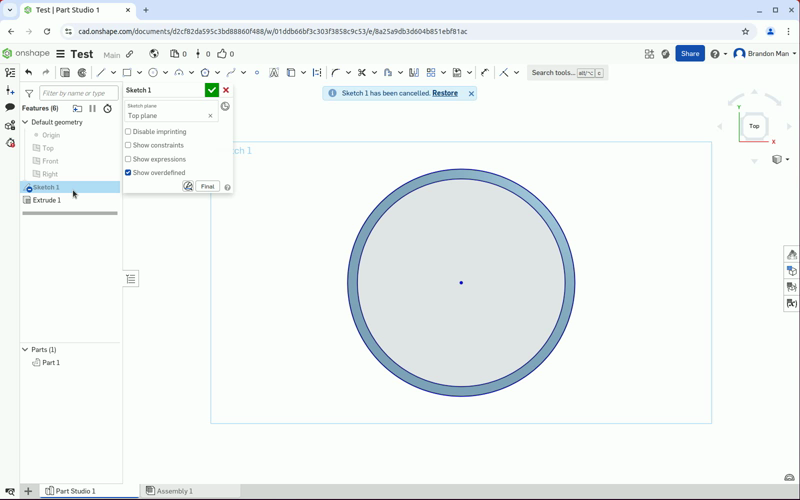
mouse_move(229, 92)
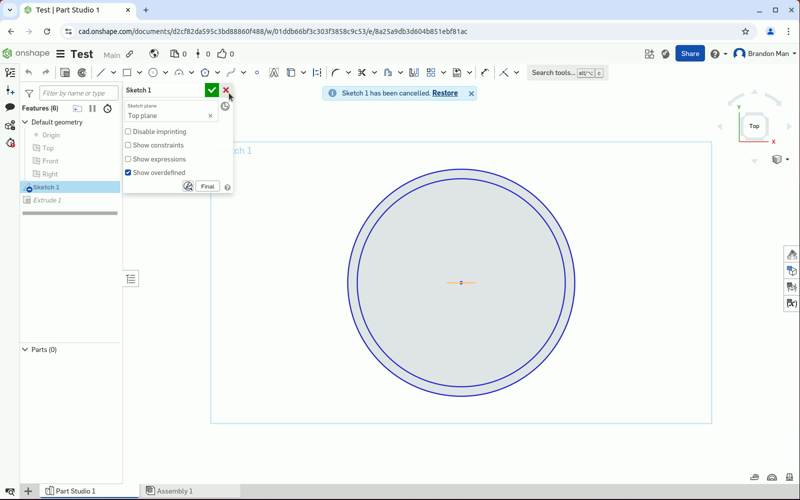
click(229, 92)
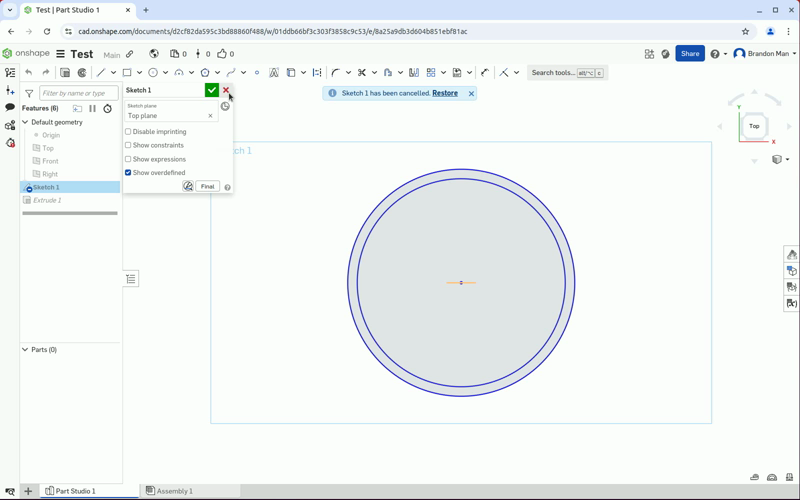
key(shift+s)
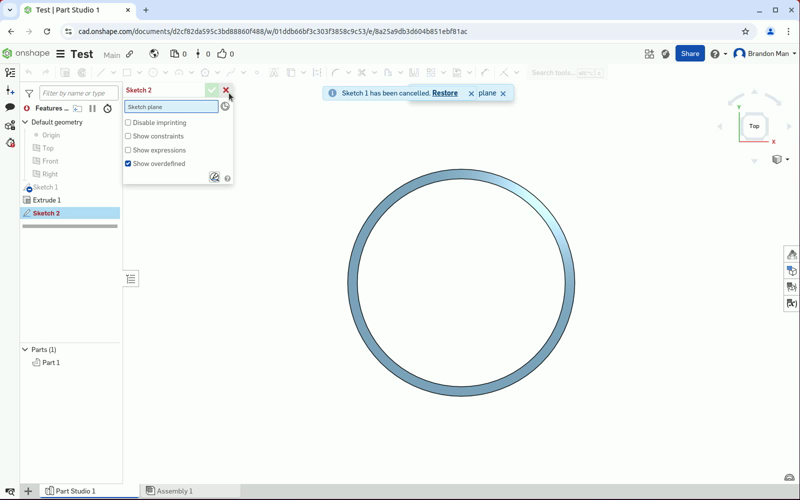
mouse_move(73, 150)
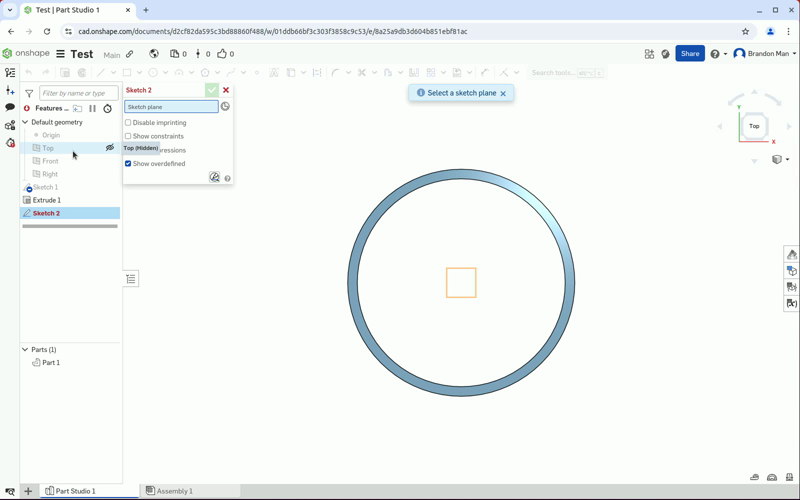
click(73, 150)
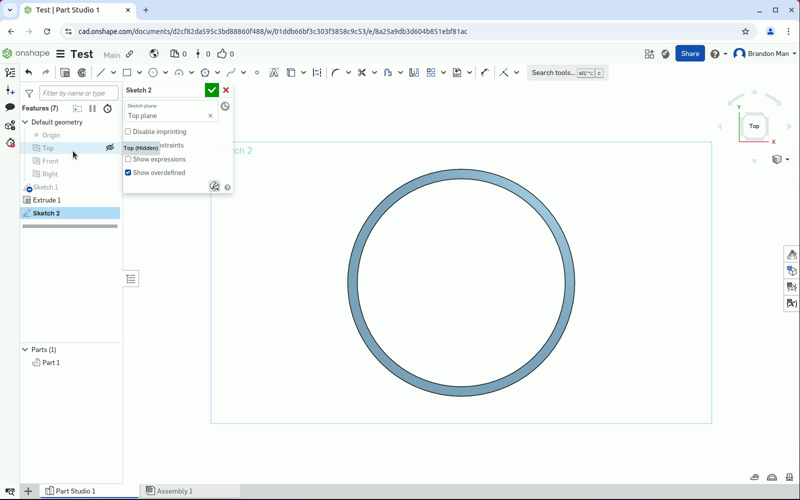
mouse_move(73, 352)
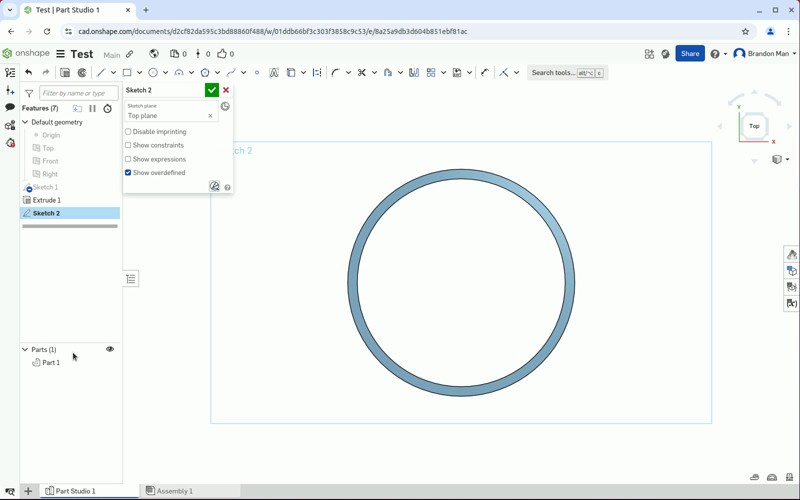
key(y)
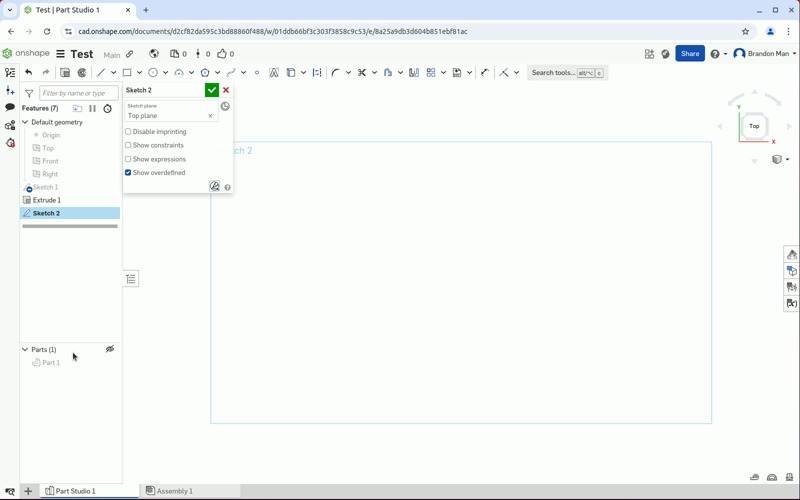
key(c)
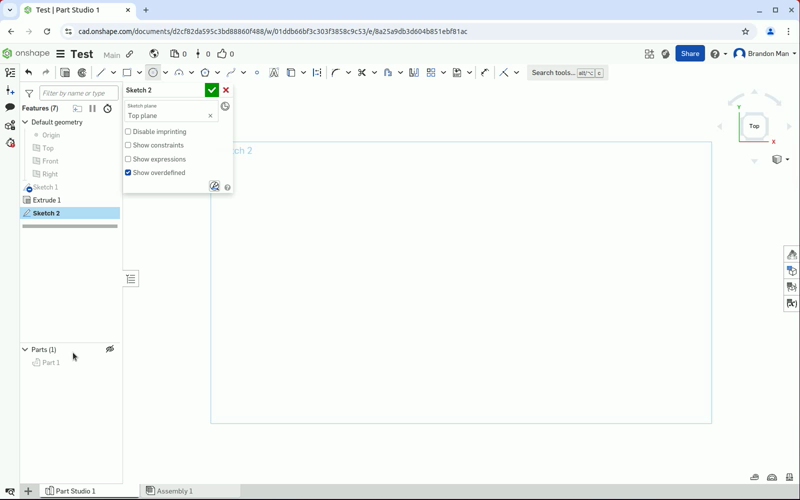
key_down(shift)
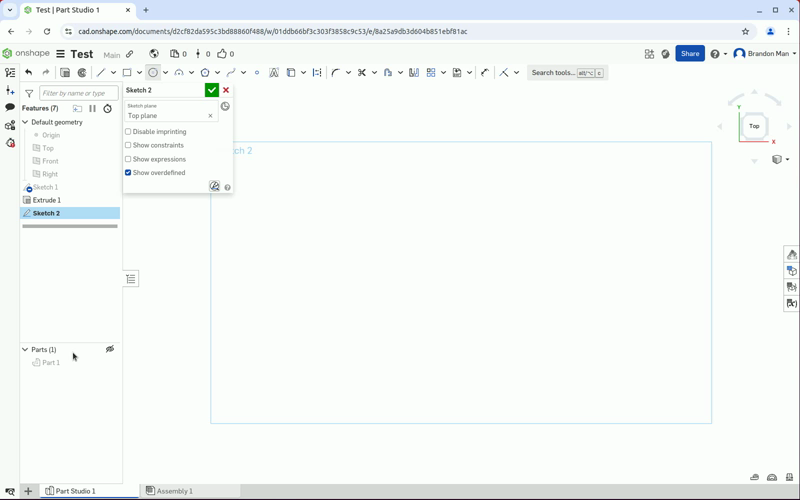
mouse_move(461, 282)
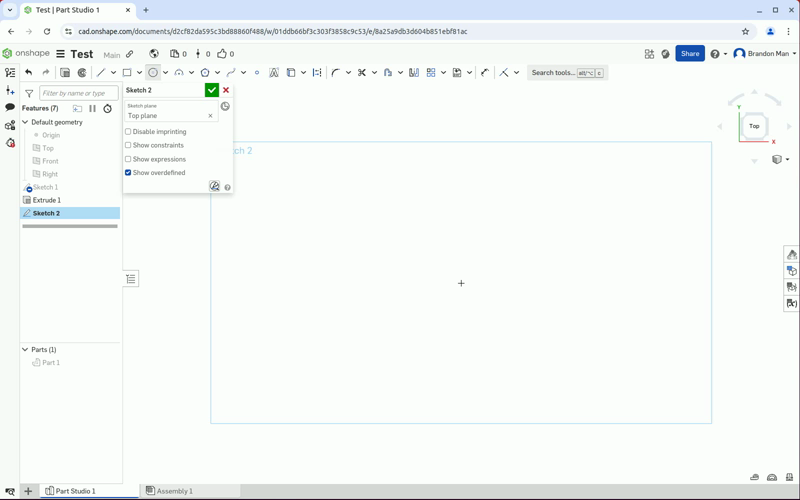
click(461, 282)
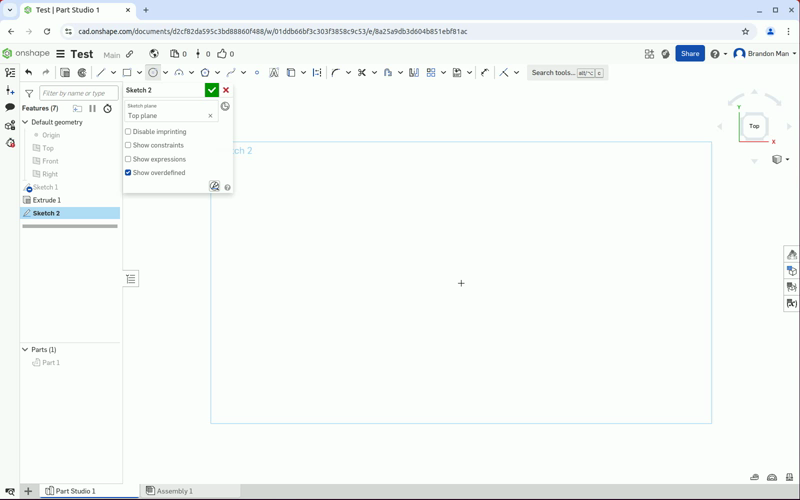
key_up(shift)
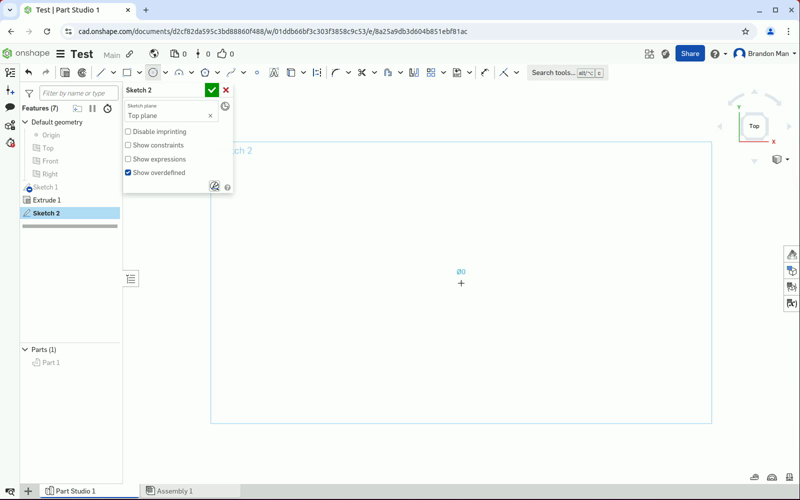
mouse_move(574, 282)
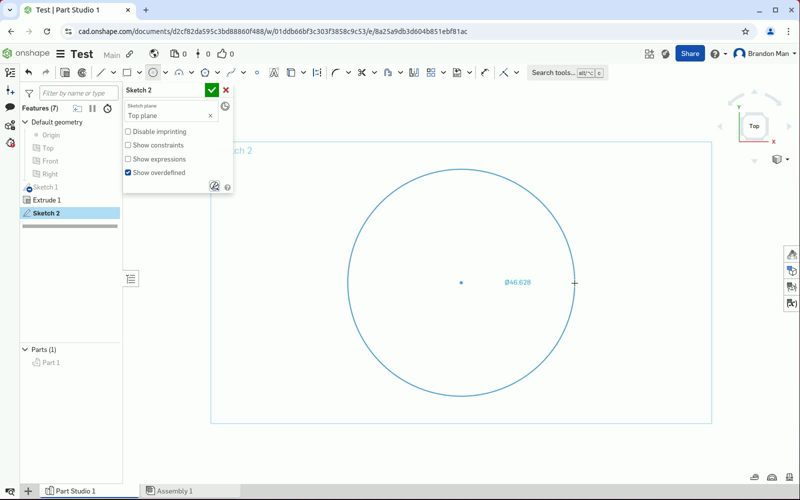
click(574, 282)
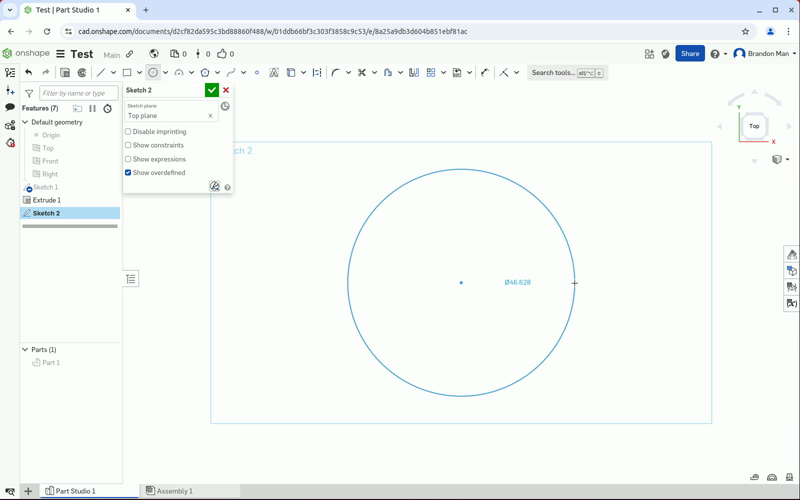
key(esc)
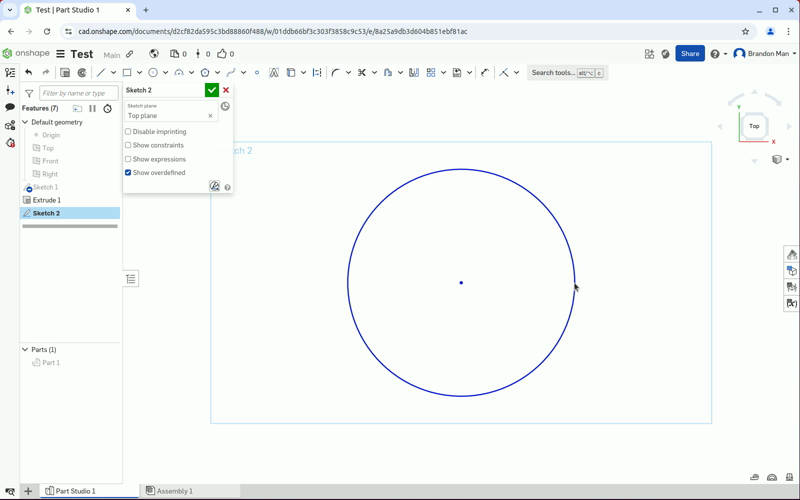
mouse_move(441, 214)
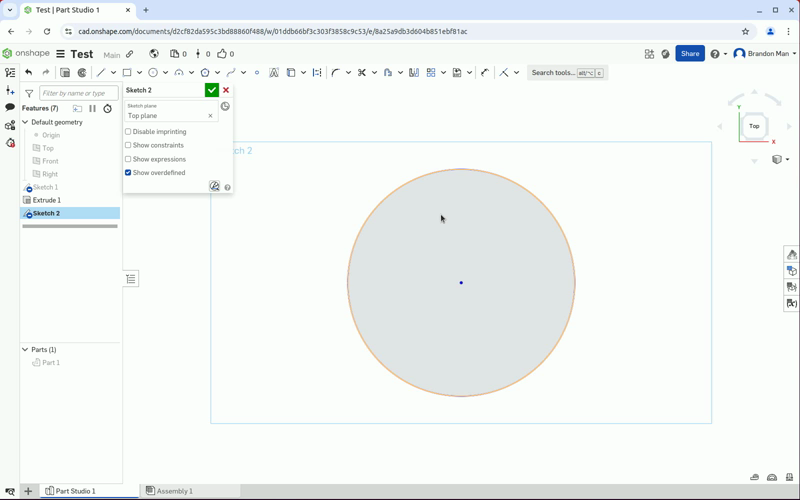
click(441, 214)
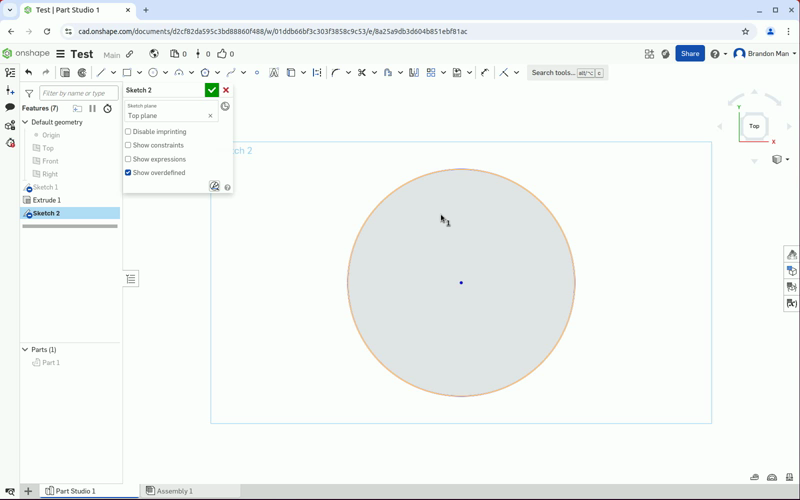
mouse_move(73, 352)
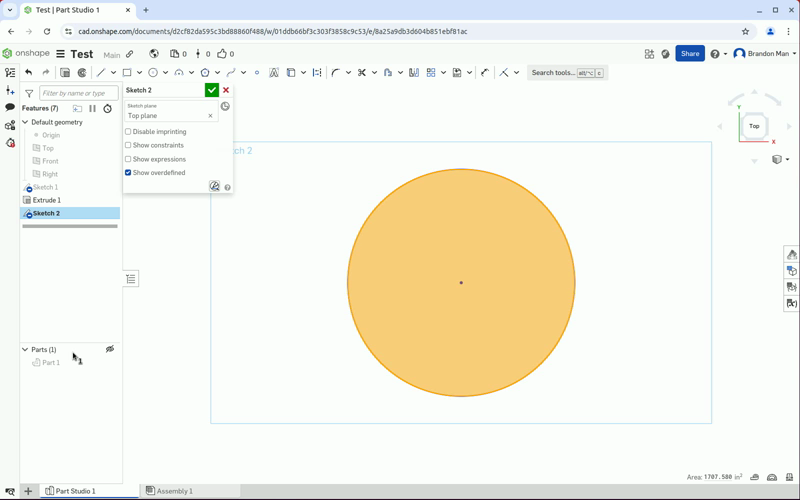
key(shift+y)
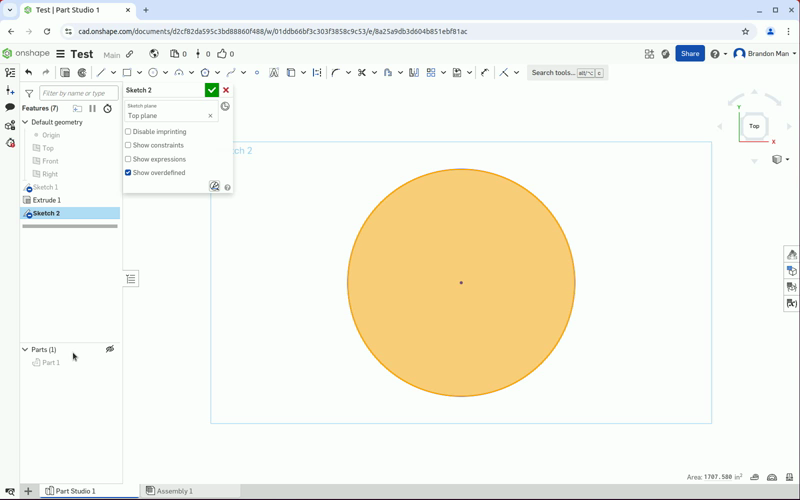
key(shift+e)
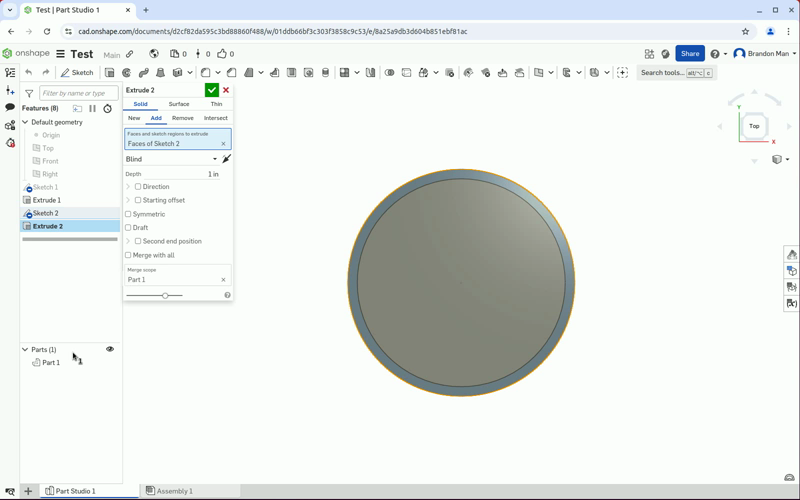
mouse_move(143, 106)
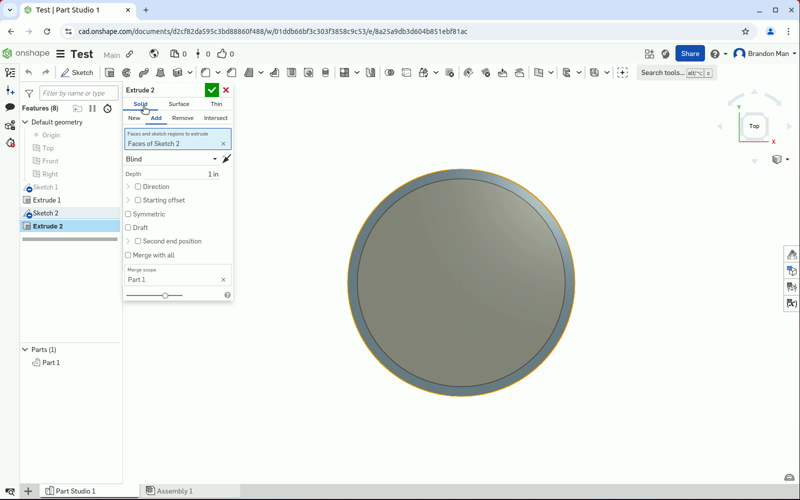
click(143, 106)
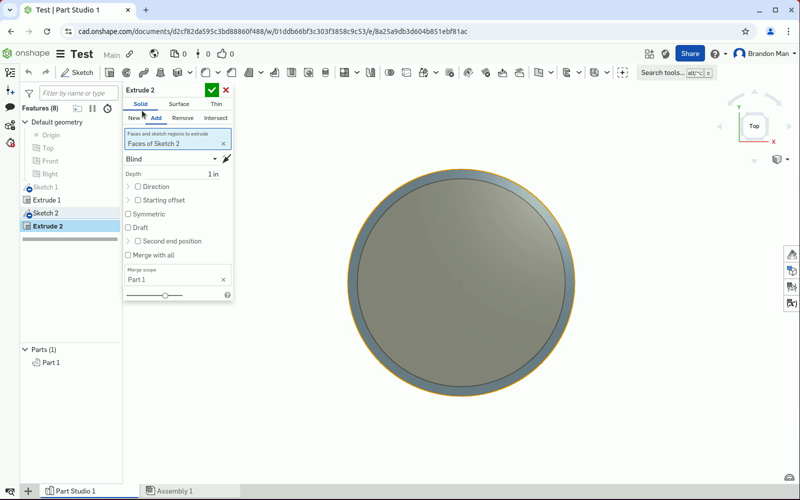
mouse_move(137, 120)
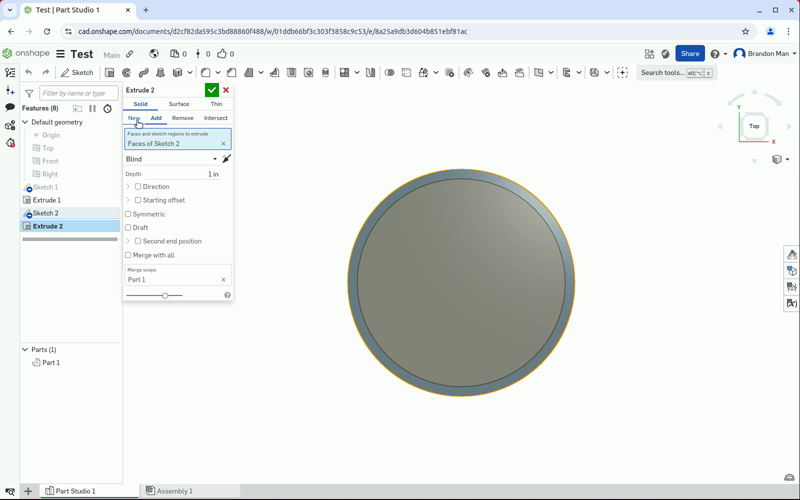
click(137, 120)
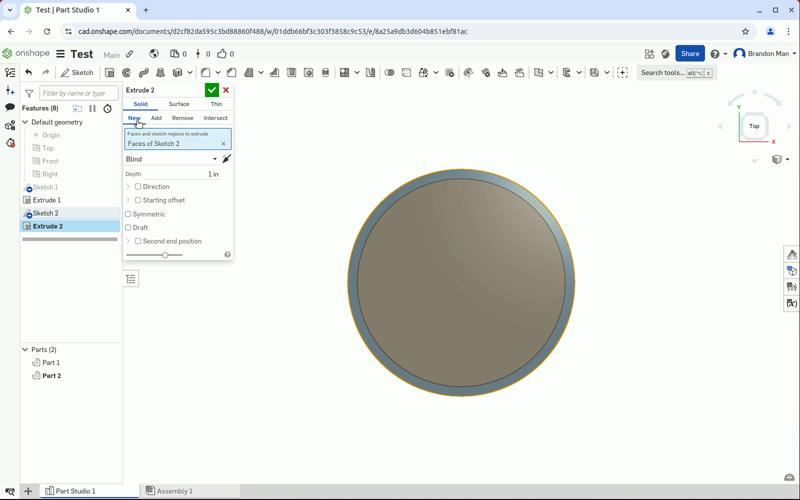
key(tab, 4)
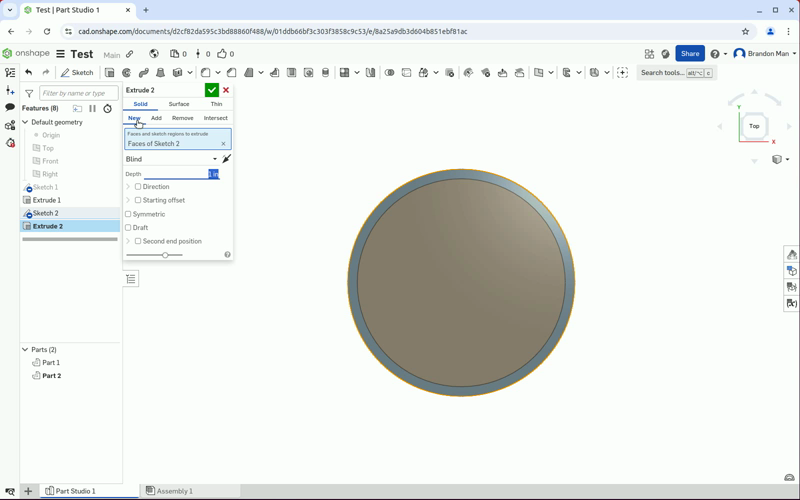
text(3.129)
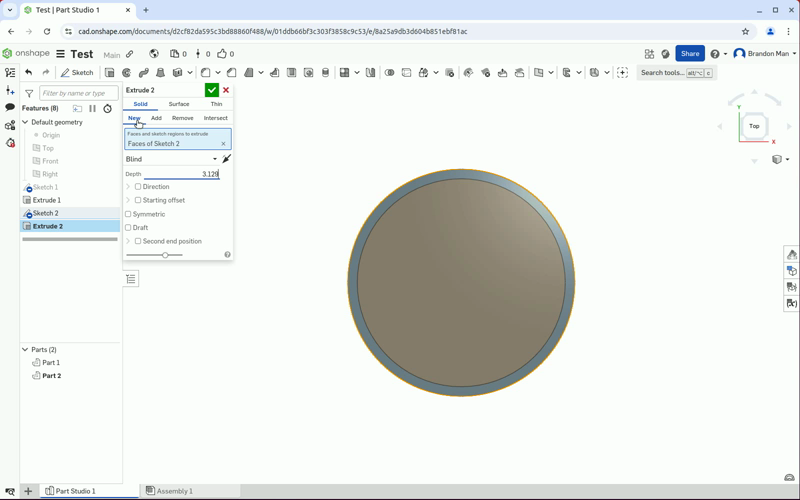
key(enter)
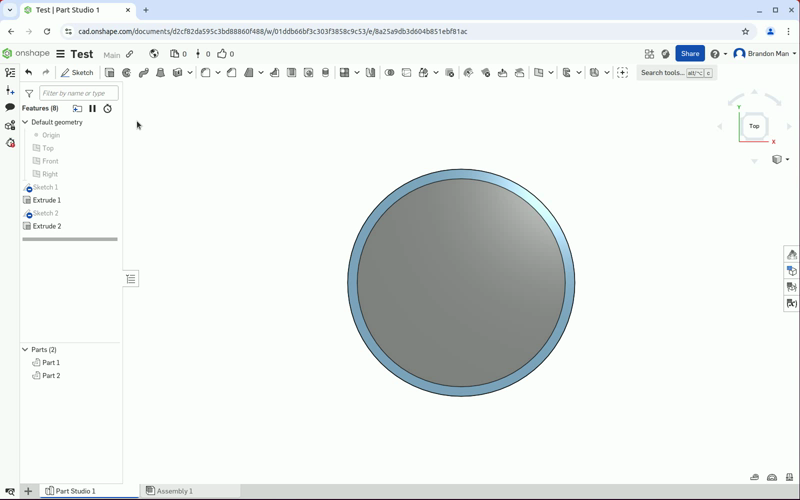
key(shift+h)
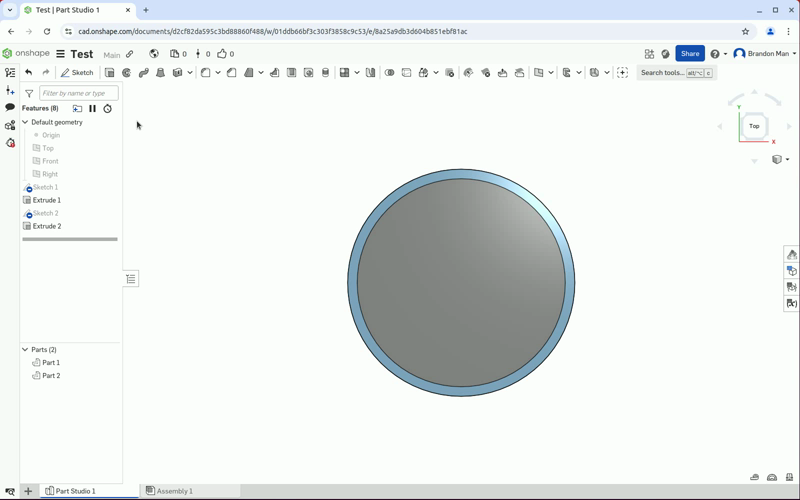
key(shift+h)
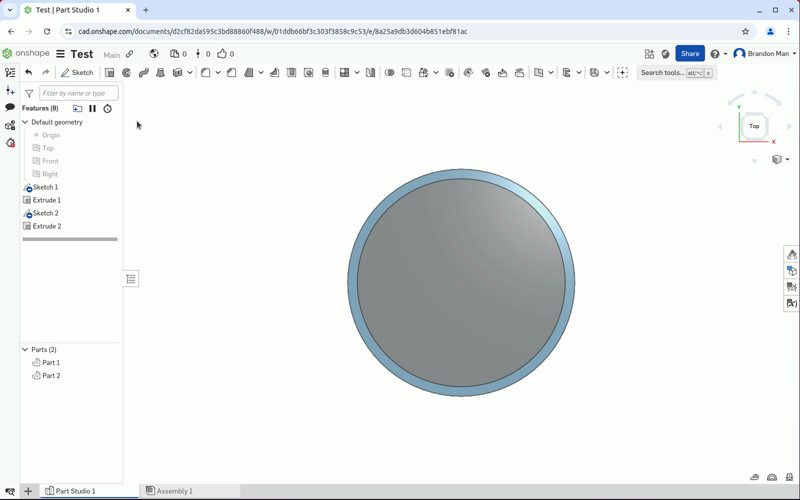
key(shift+7)
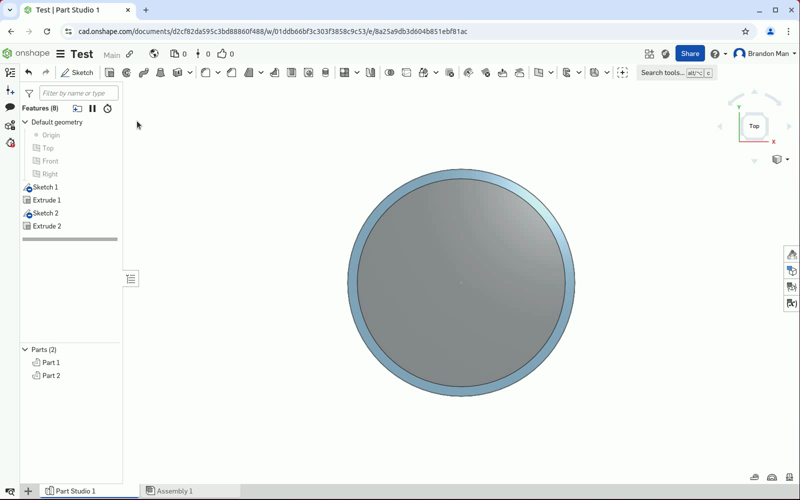
key(up, 3)
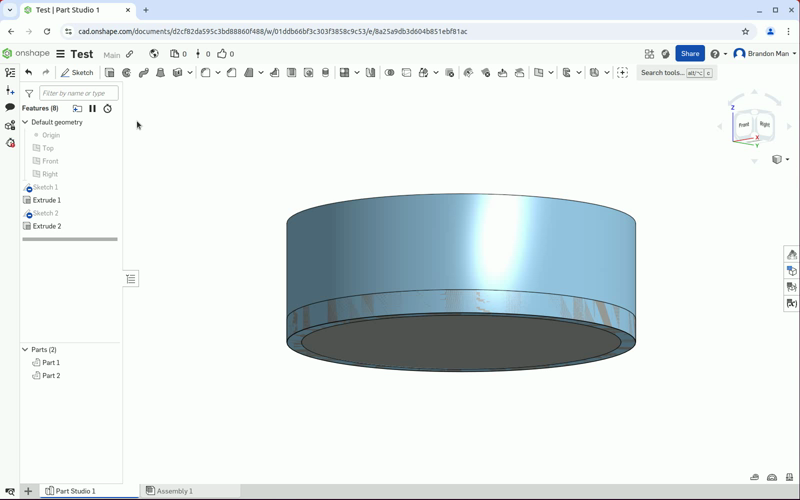
key(left, 3)
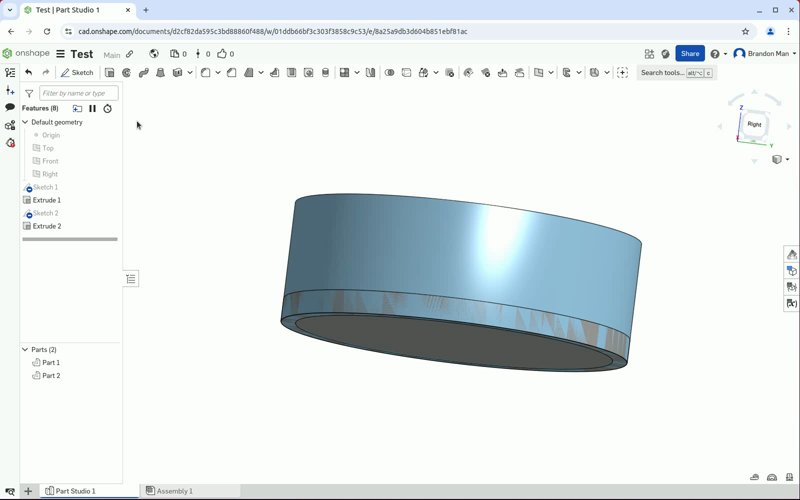
key(right, 3)
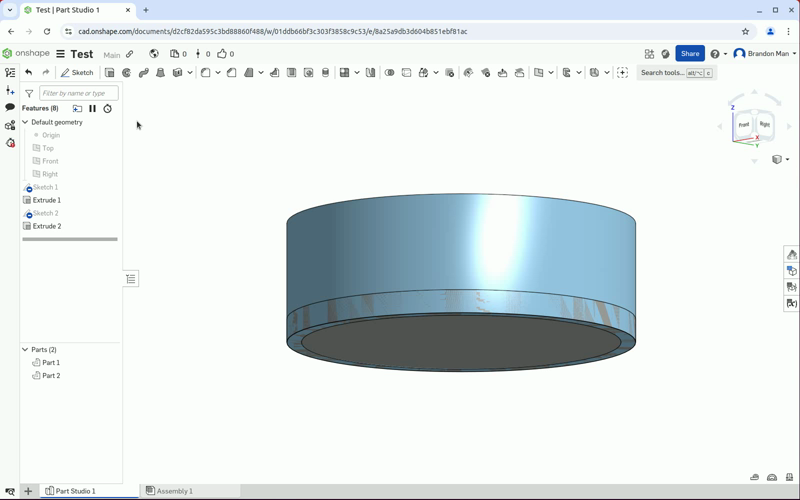
key(down, 3)
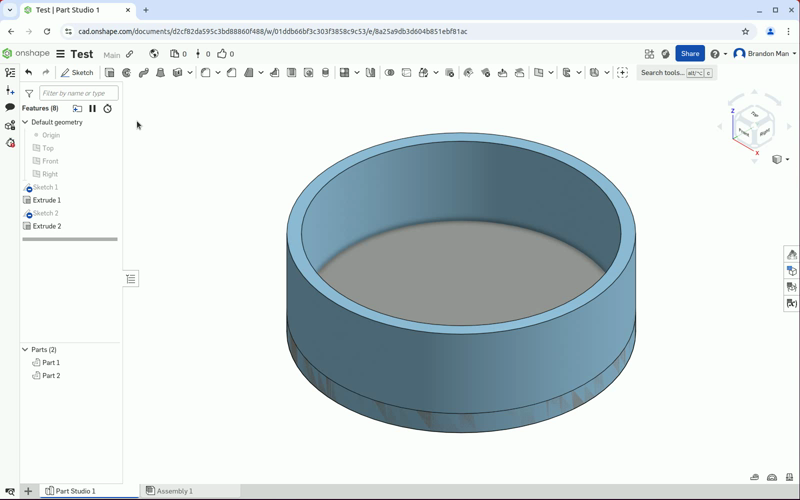
mouse_move(73, 189)
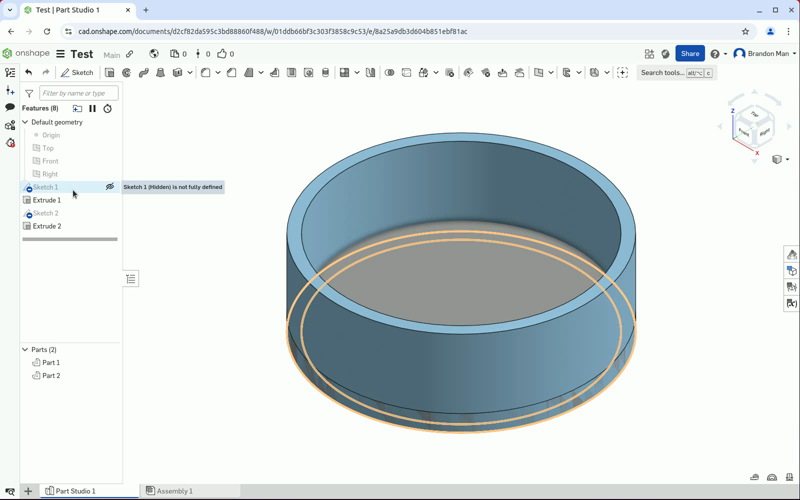
click(73, 189)